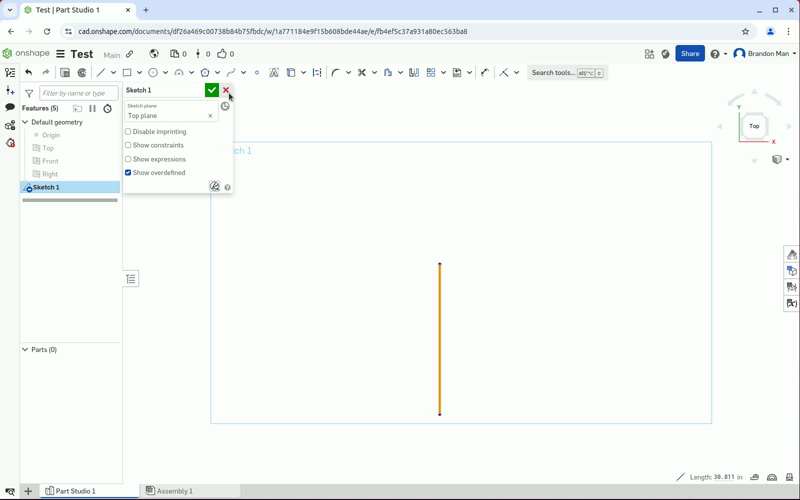
key(shift+h)
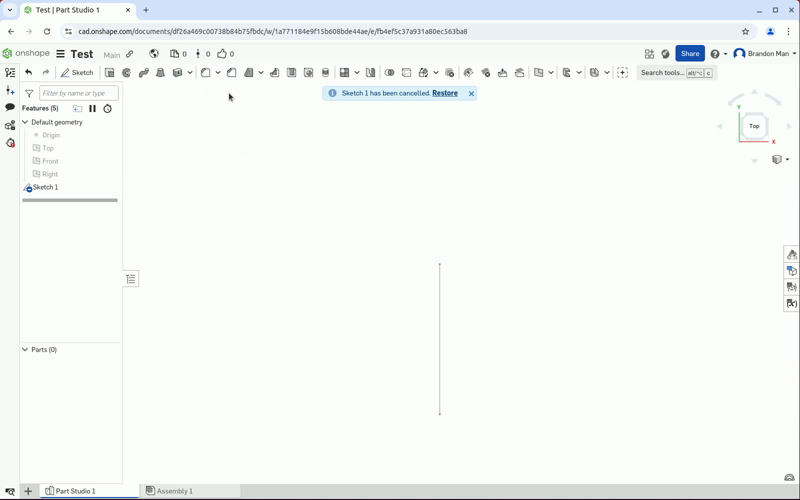
key(shift+s)
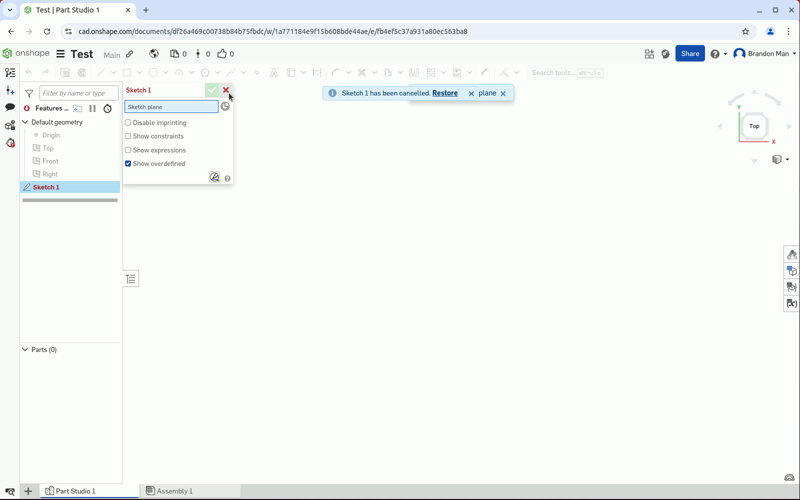
mouse_move(73, 150)
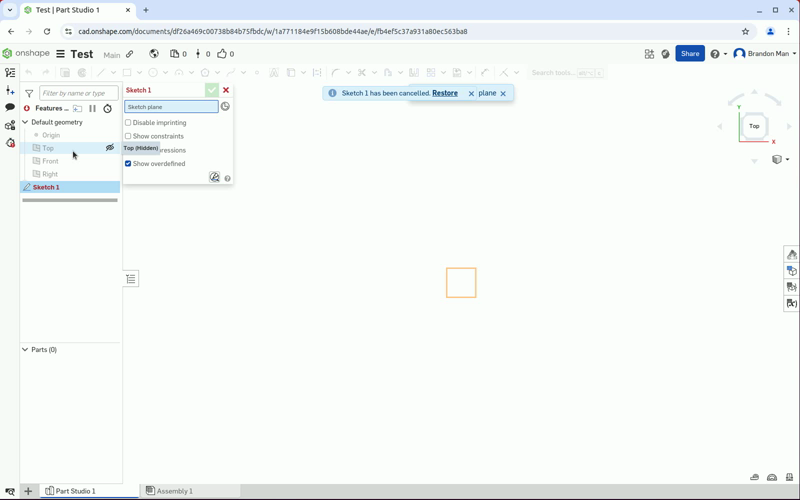
click(73, 150)
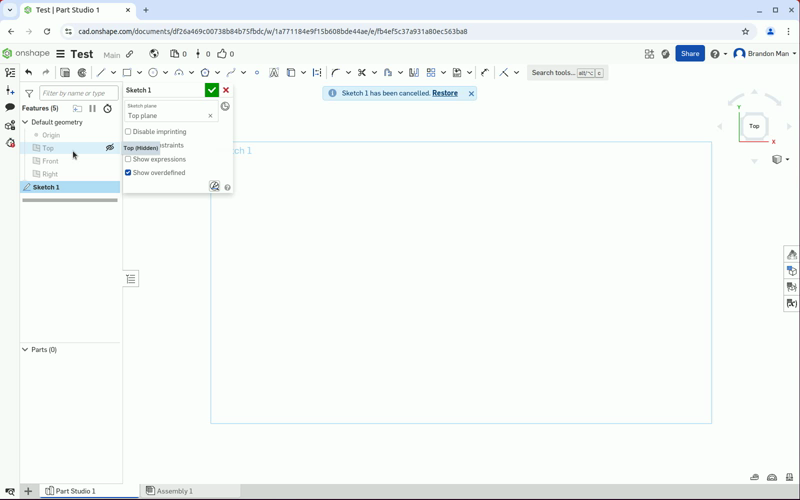
mouse_move(73, 352)
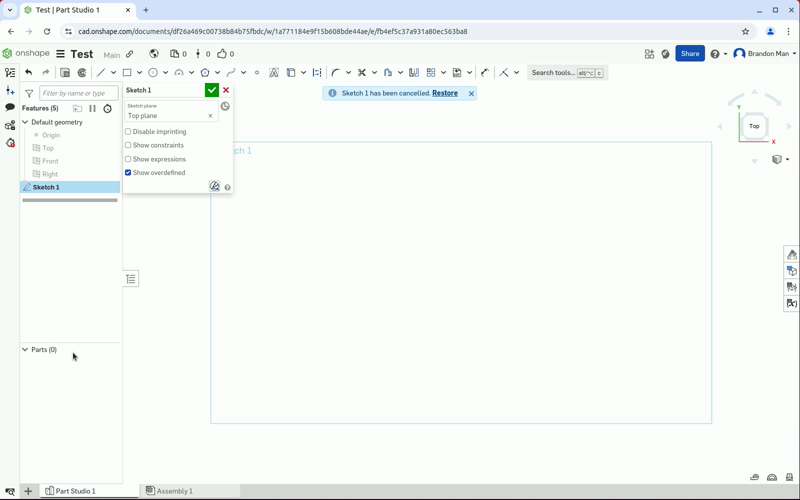
key(y)
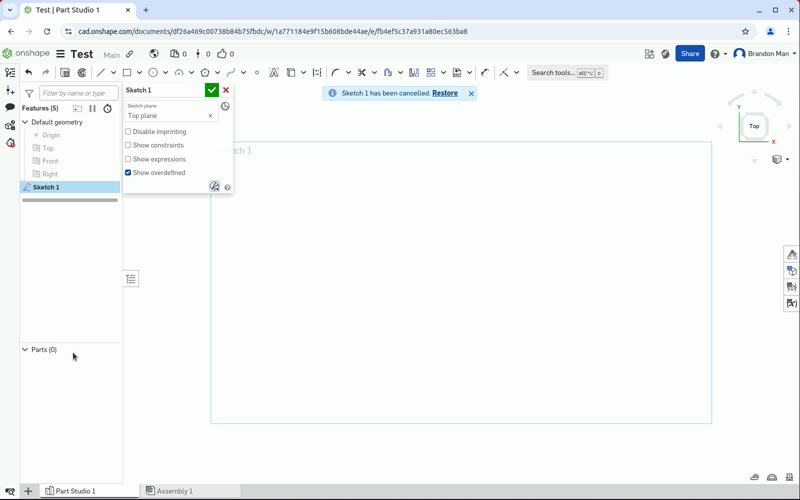
key(c)
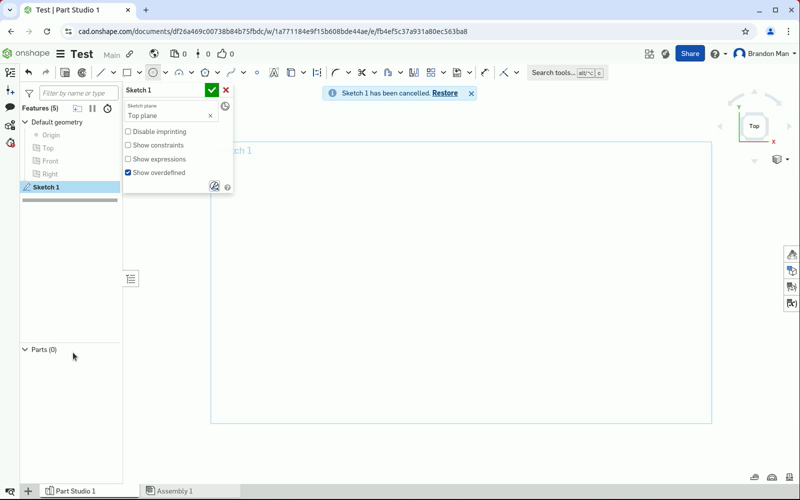
key_down(shift)
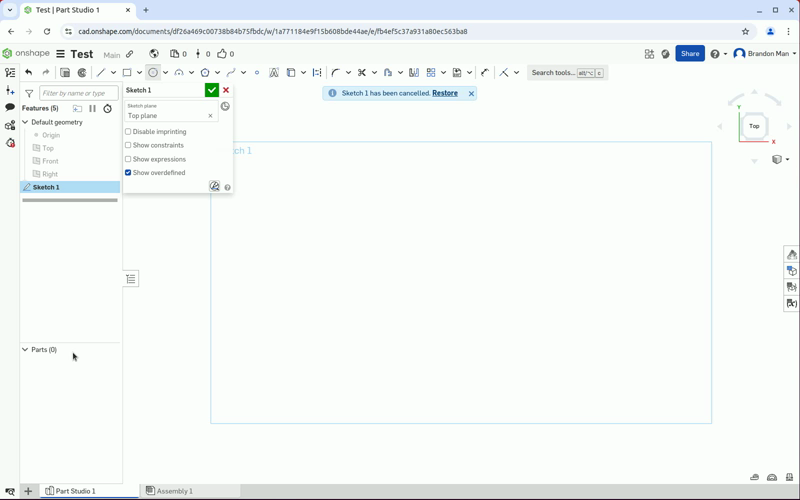
mouse_move(460, 282)
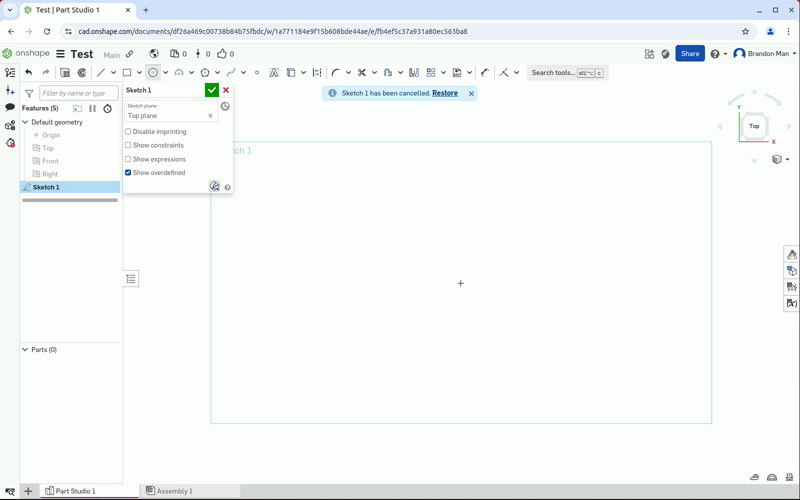
click(460, 282)
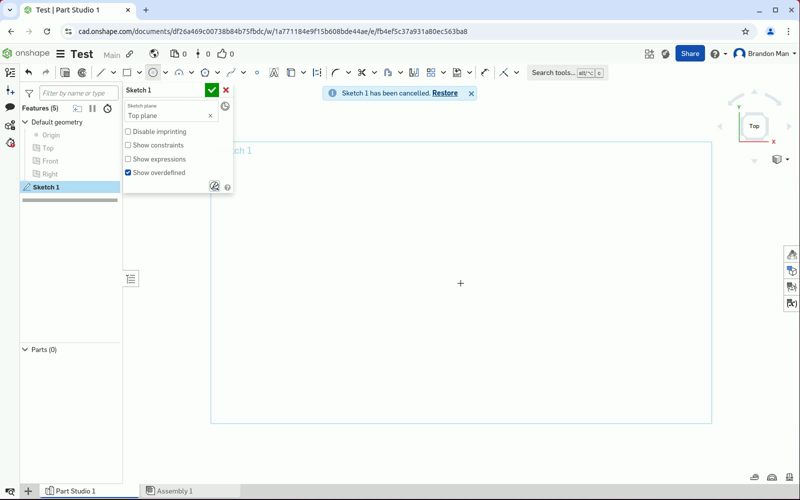
key_up(shift)
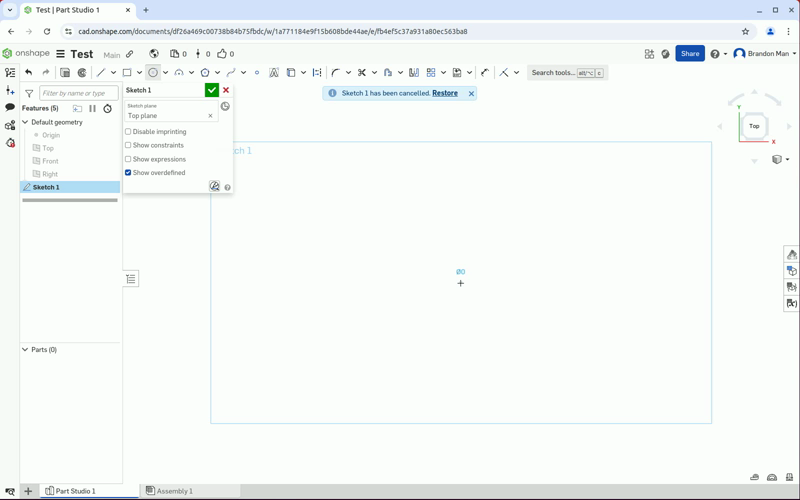
mouse_move(533, 282)
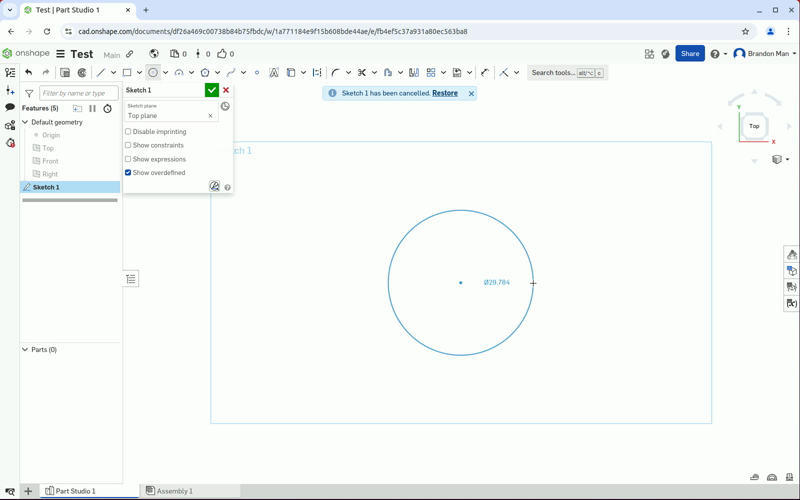
click(533, 282)
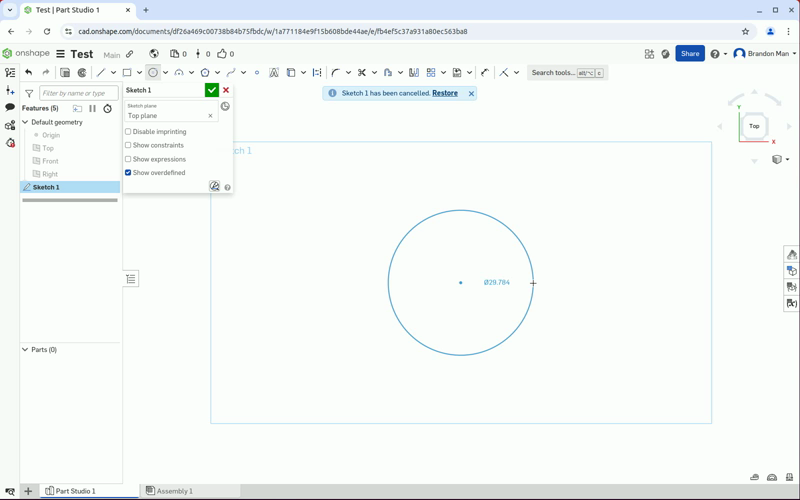
key(esc)
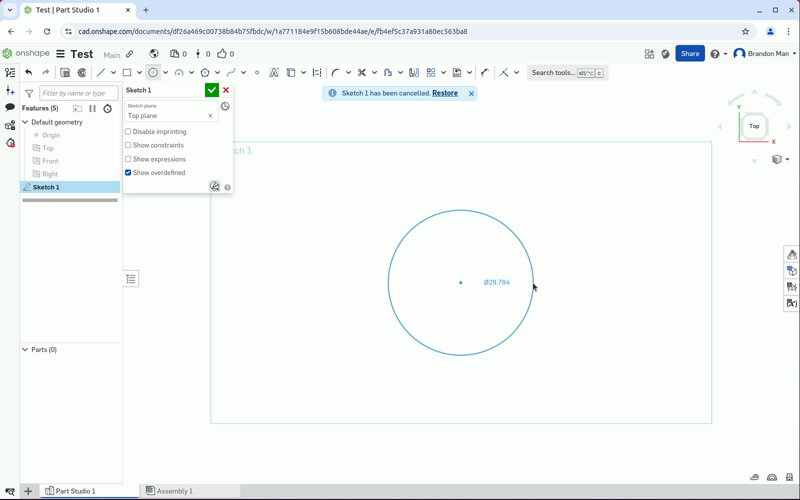
mouse_move(432, 255)
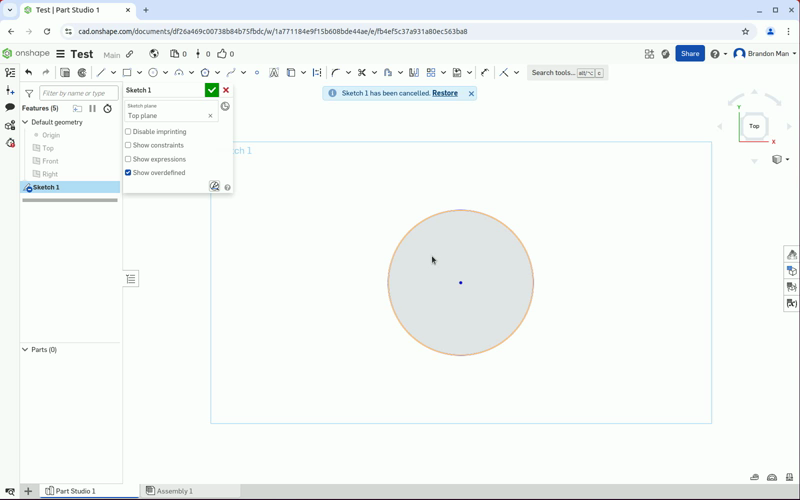
click(432, 255)
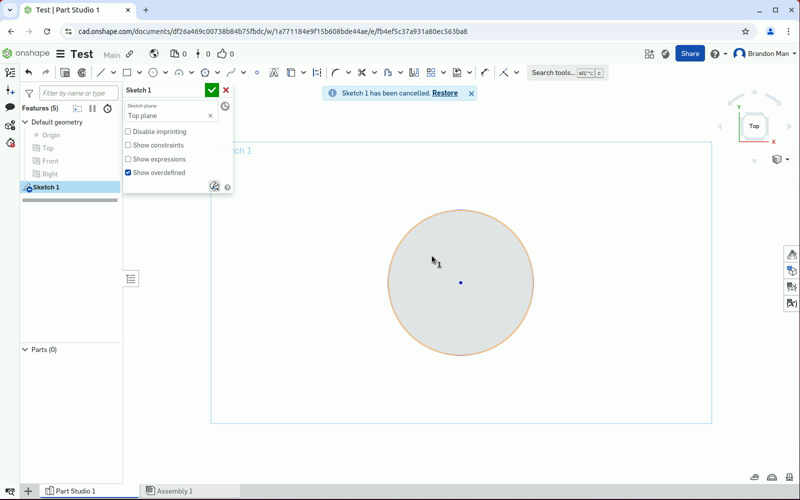
mouse_move(73, 352)
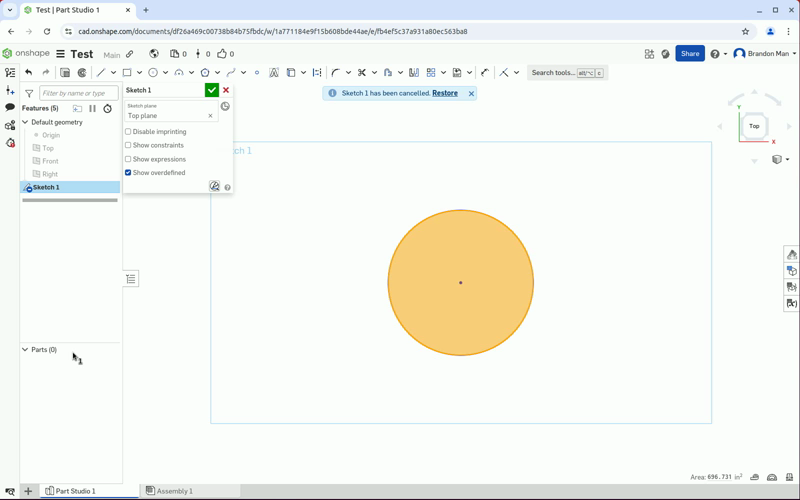
key(shift+y)
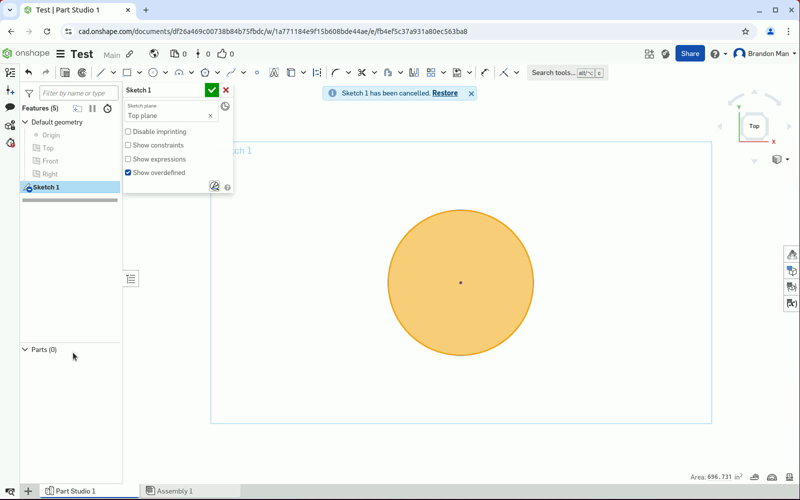
key(shift+e)
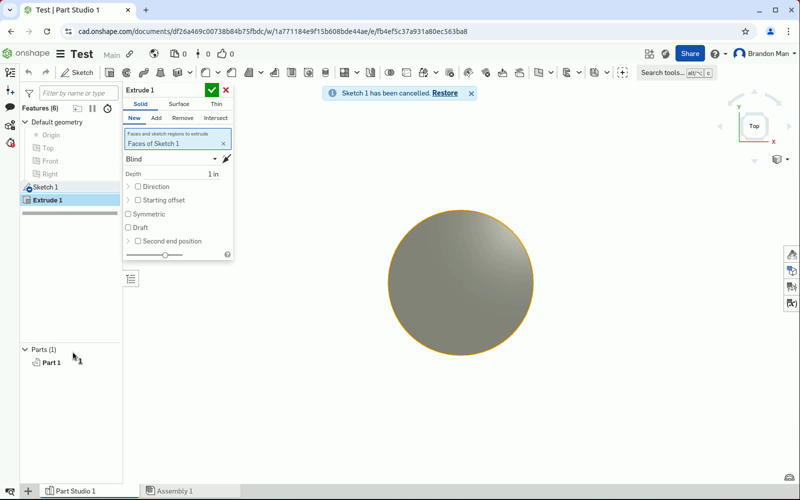
mouse_move(143, 106)
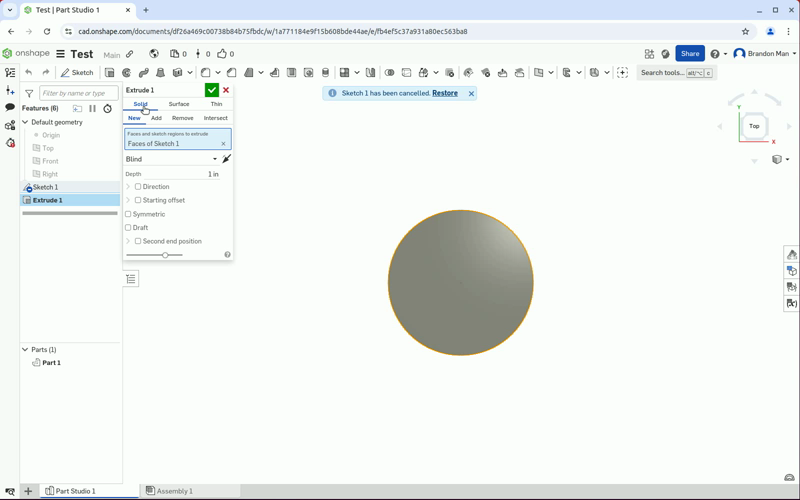
click(143, 106)
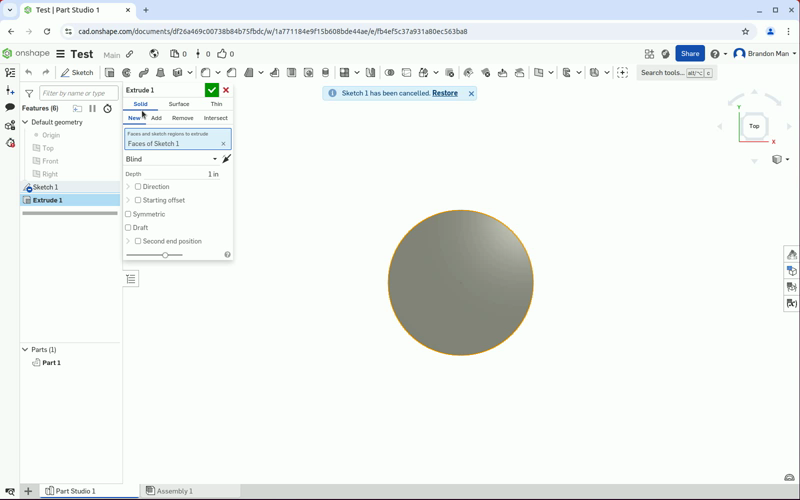
mouse_move(137, 120)
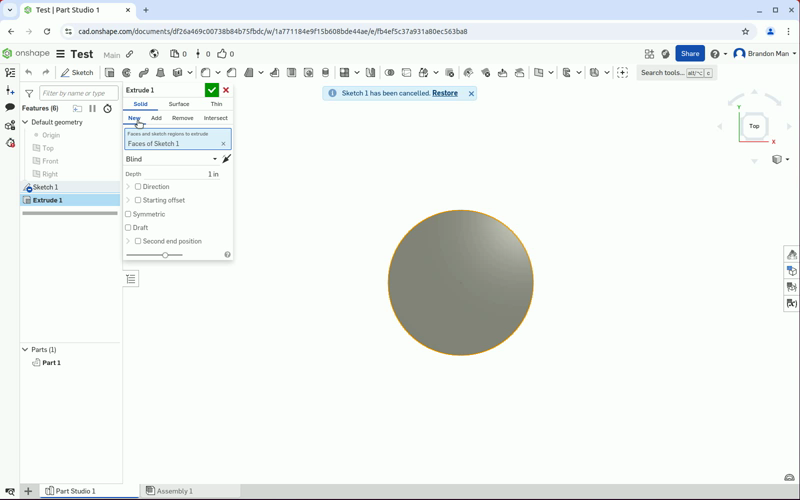
click(137, 120)
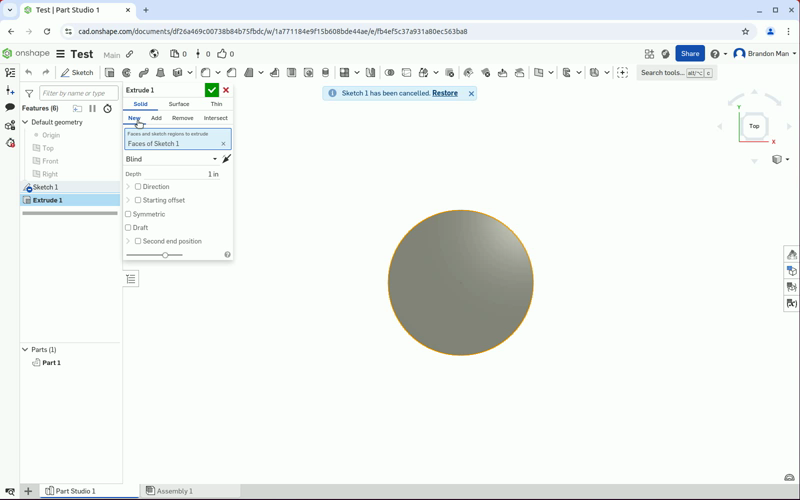
key(tab, 4)
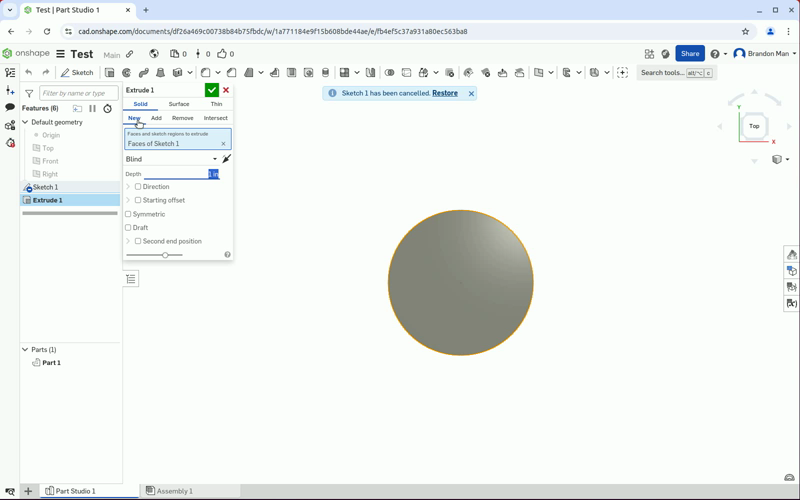
text(8.184)
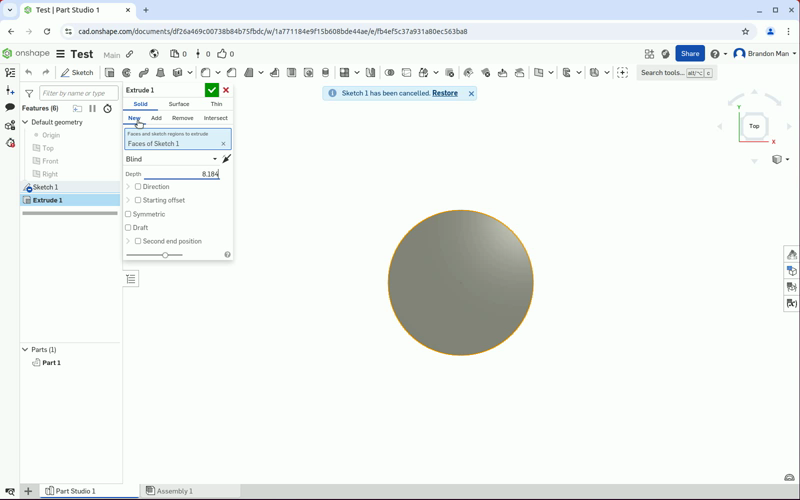
key(enter)
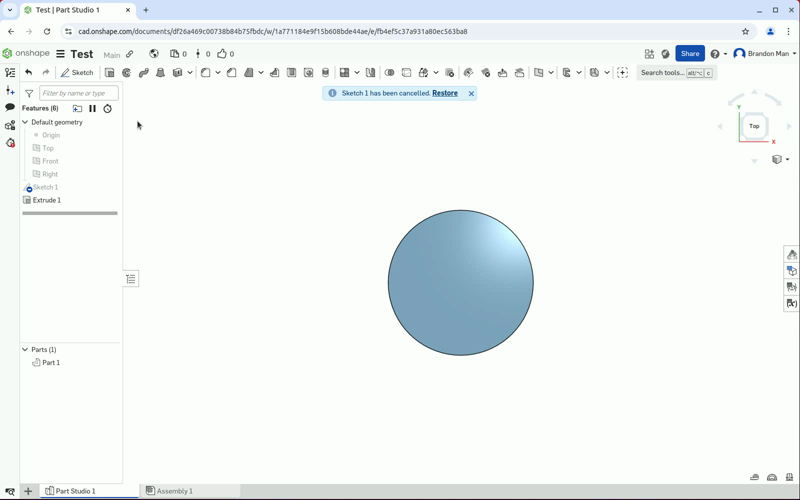
key(shift+h)
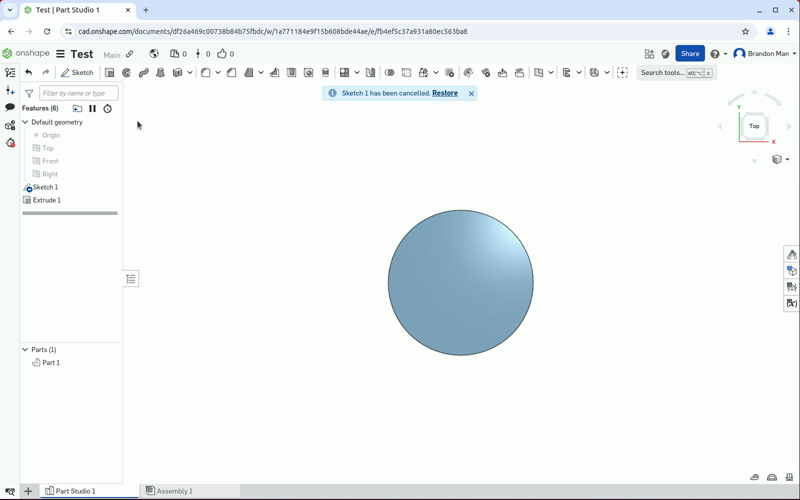
key(shift+h)
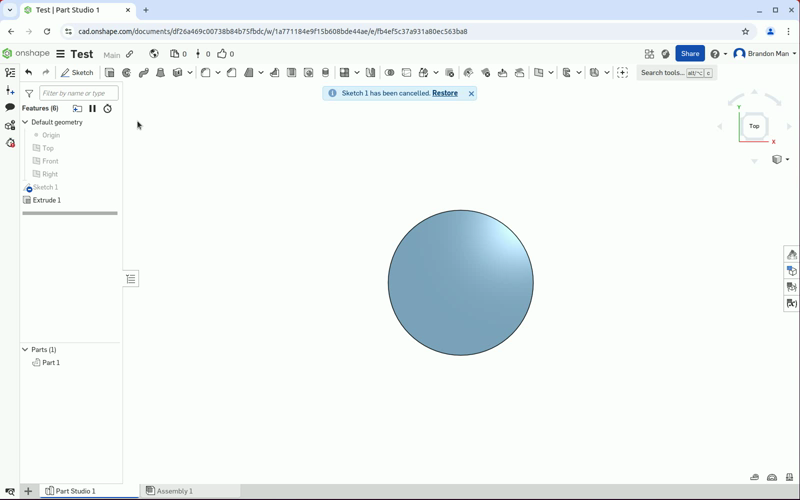
mouse_move(73, 189)
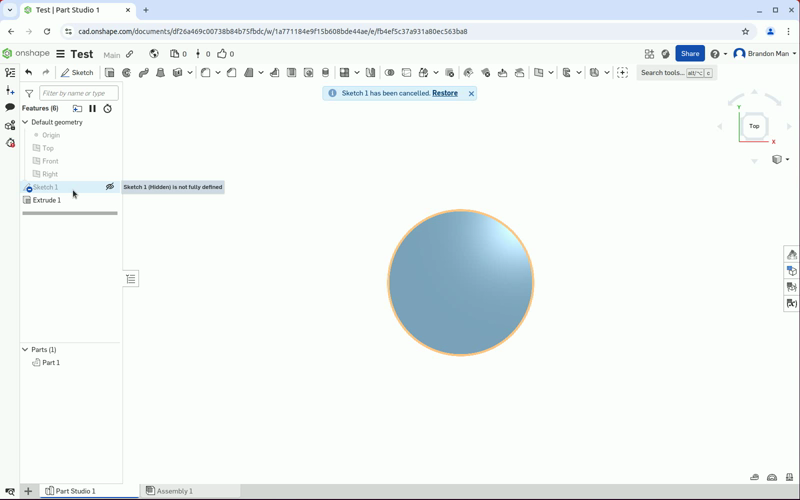
click(73, 189)
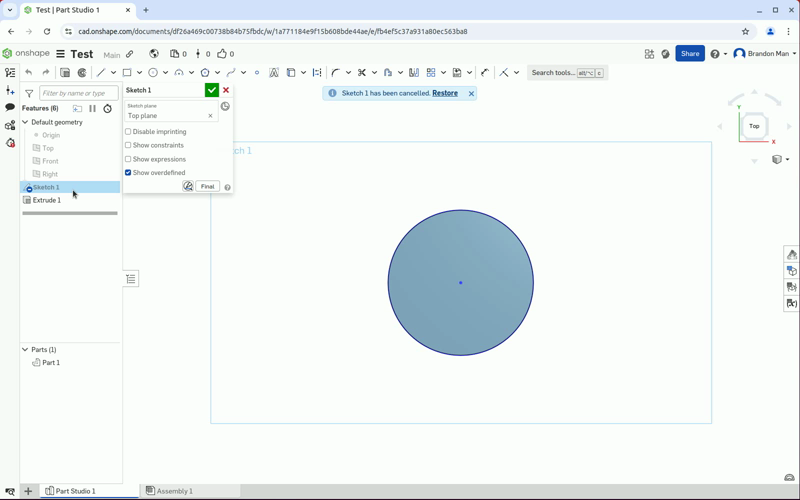
mouse_move(229, 92)
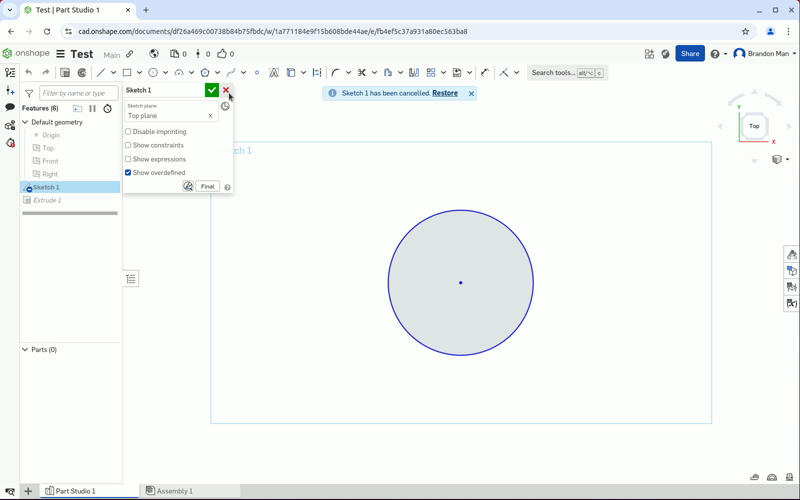
click(229, 92)
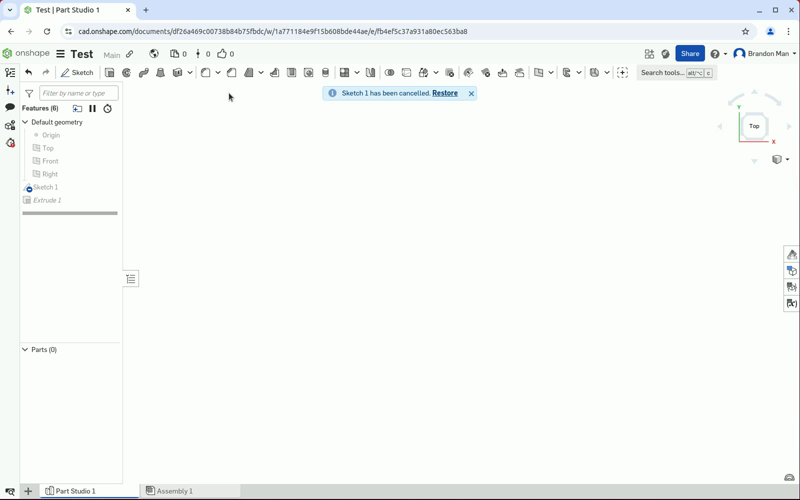
mouse_move(541, 75)
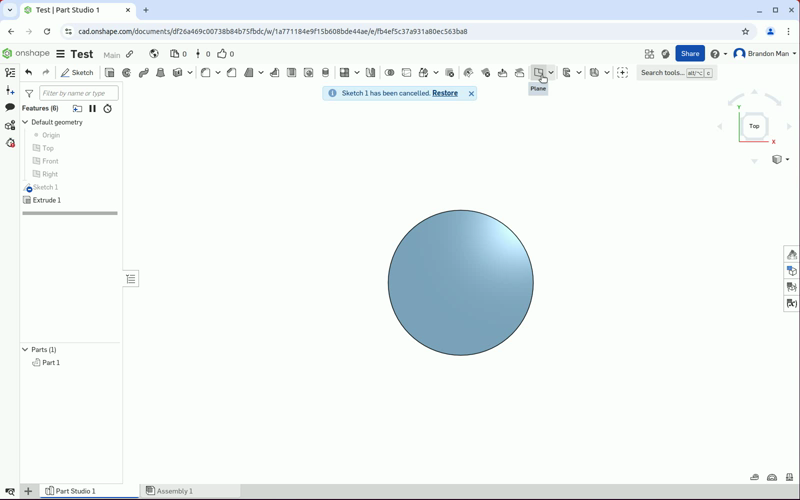
click(541, 75)
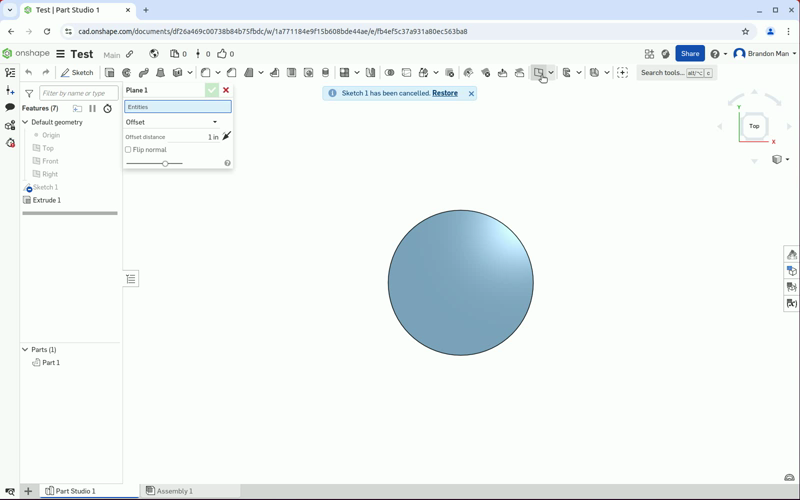
mouse_move(73, 150)
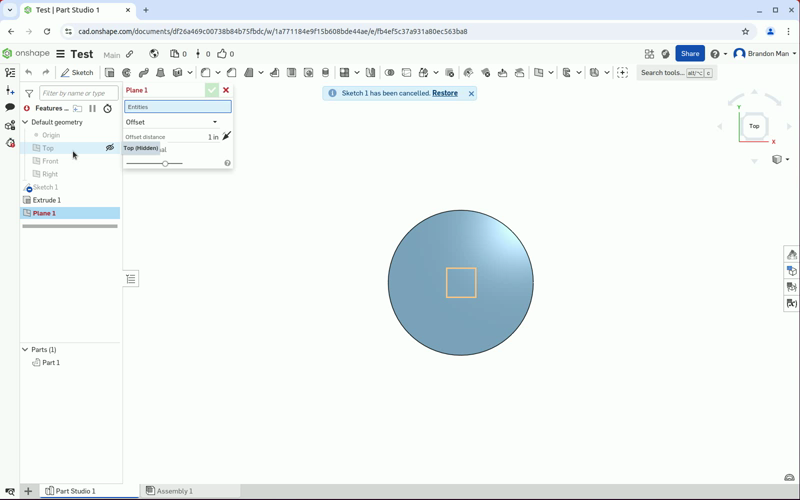
click(73, 150)
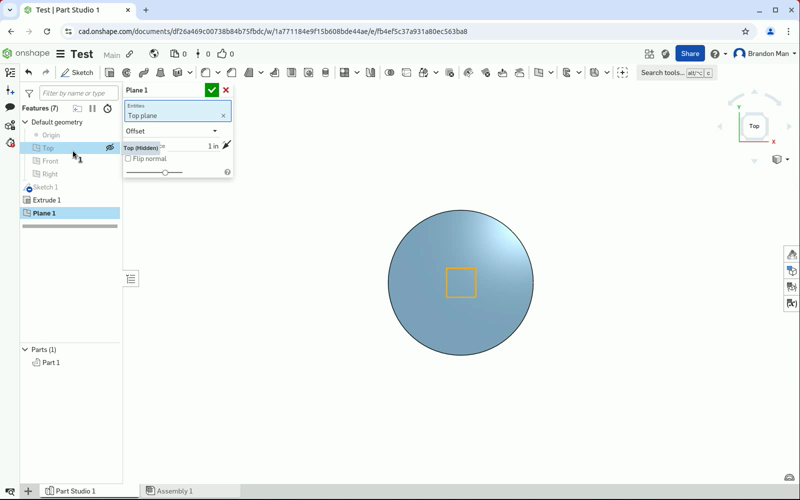
key(tab, 2)
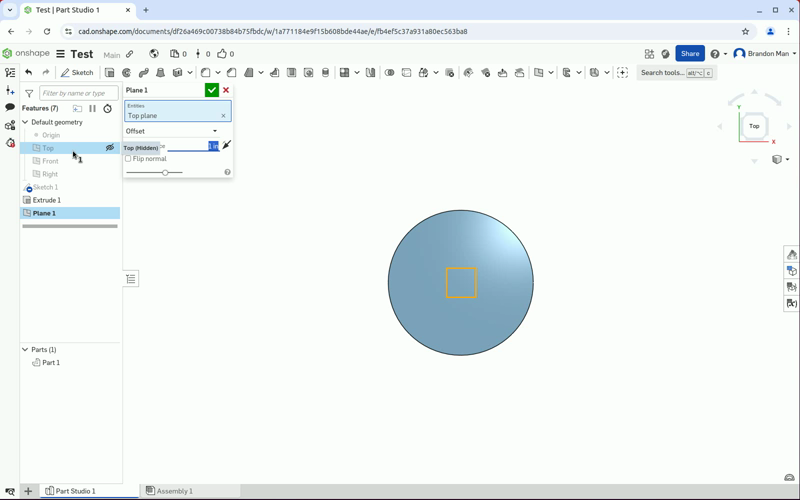
text(8.196)
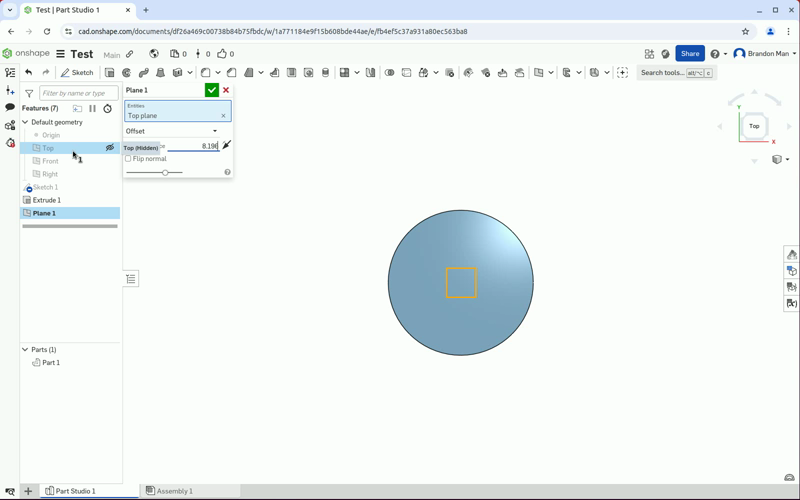
key(enter, 2)
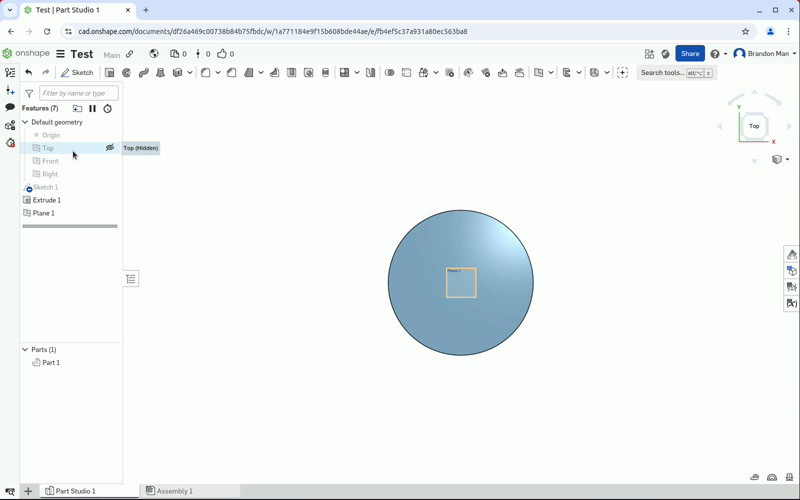
key(shift+s)
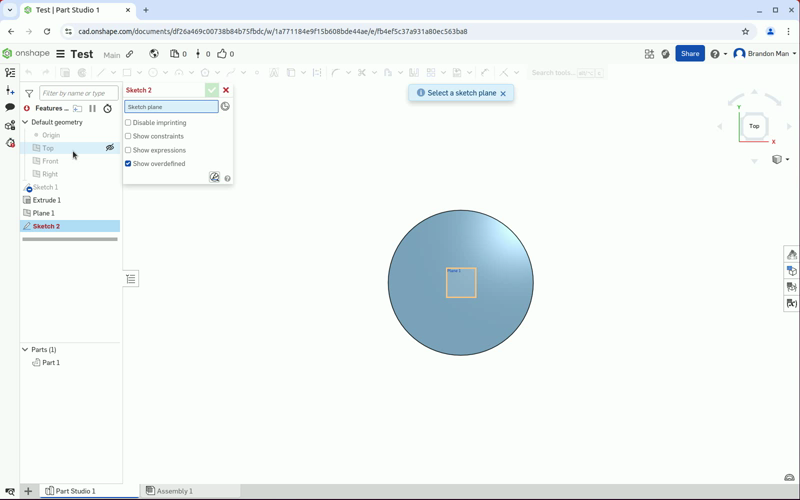
mouse_move(73, 215)
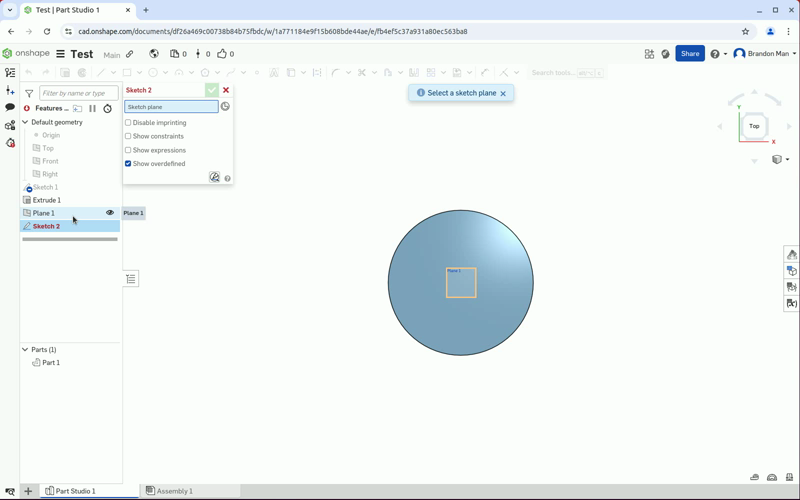
click(73, 215)
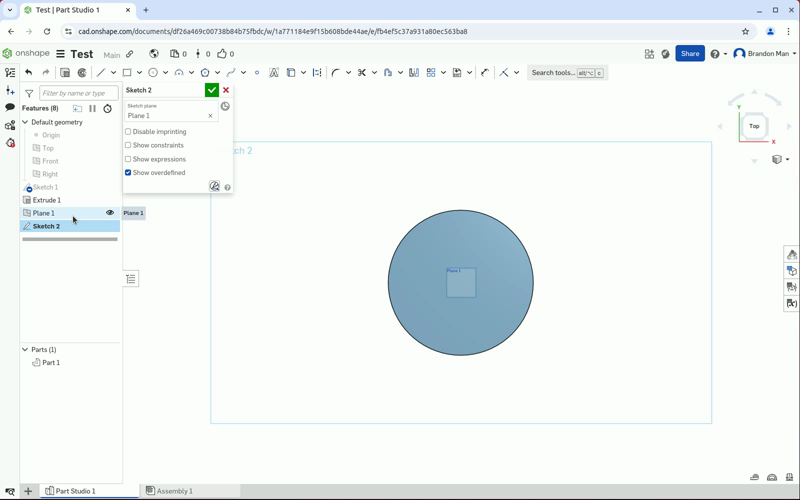
mouse_move(73, 352)
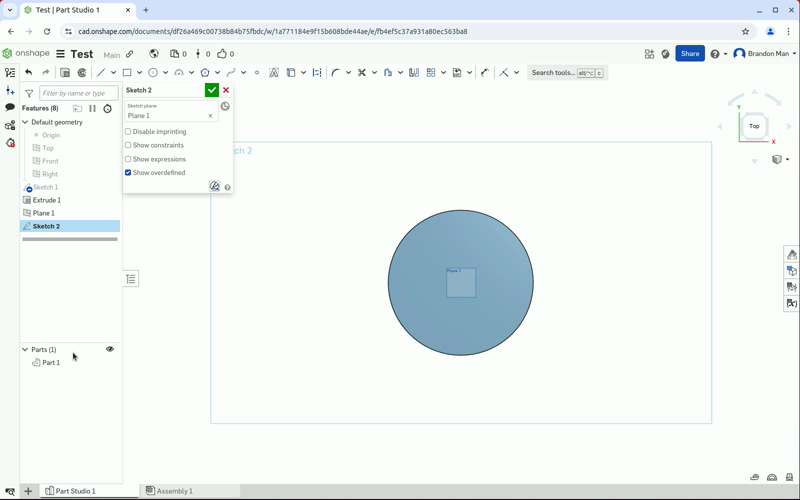
key(y)
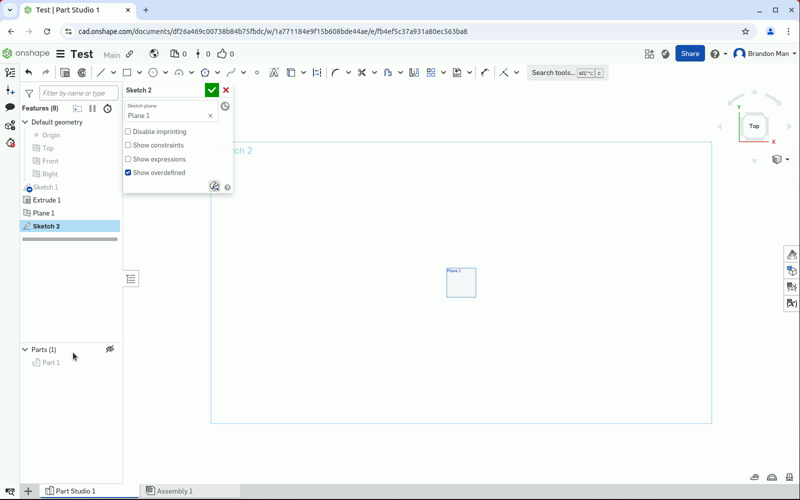
key(c)
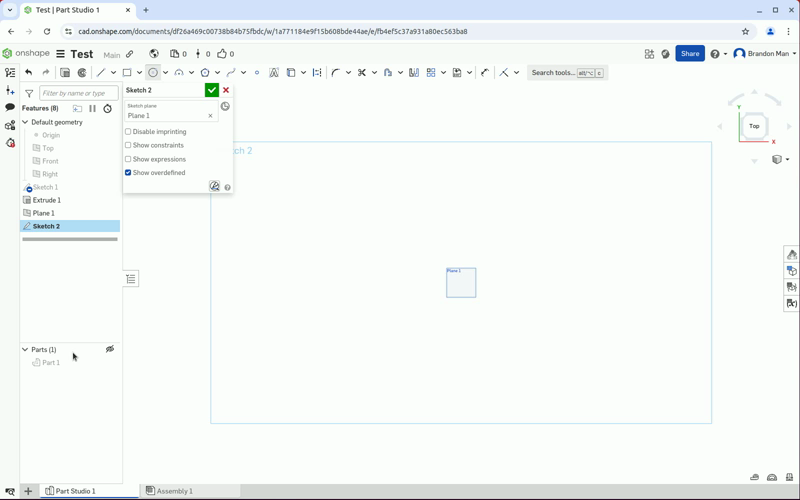
key_down(shift)
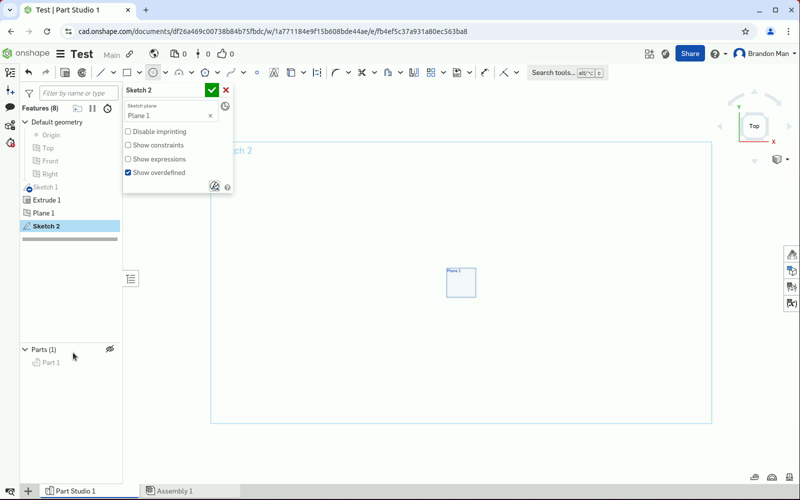
mouse_move(460, 282)
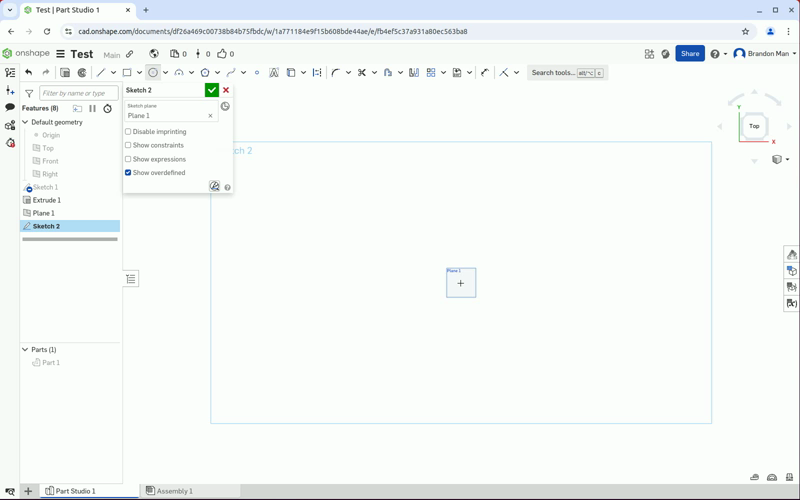
click(460, 282)
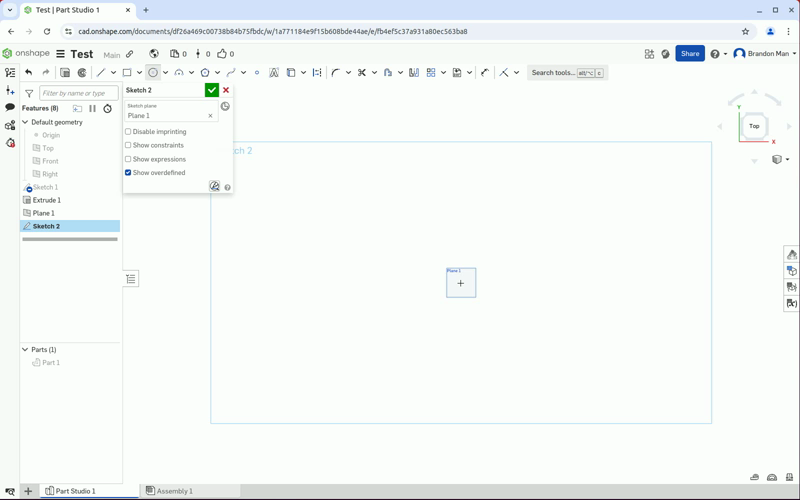
key_up(shift)
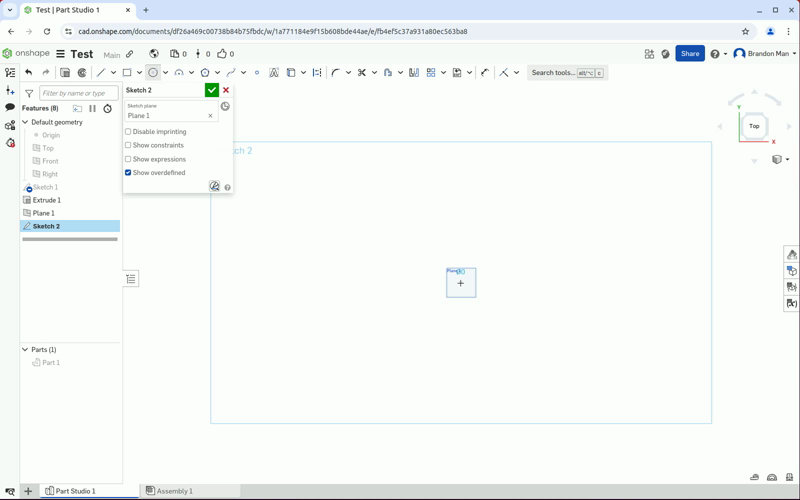
mouse_move(511, 282)
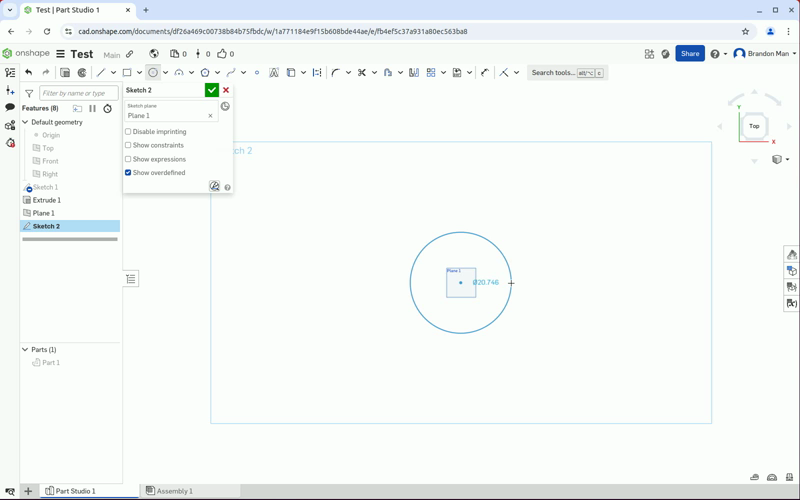
click(511, 282)
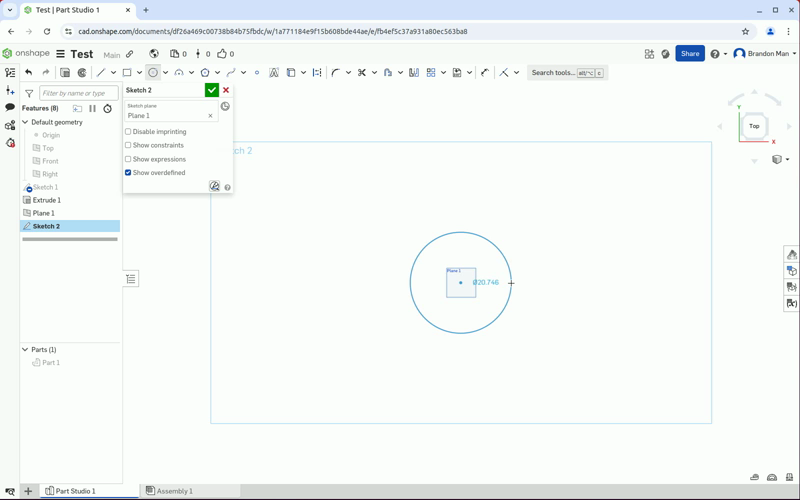
key(esc)
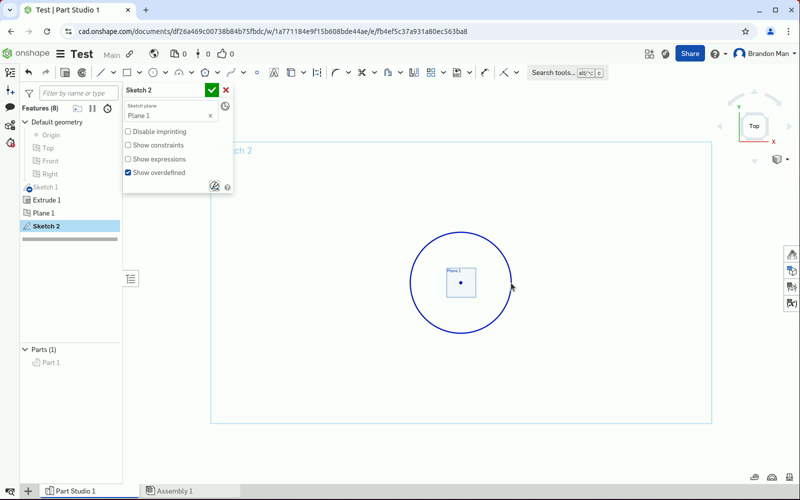
mouse_move(486, 311)
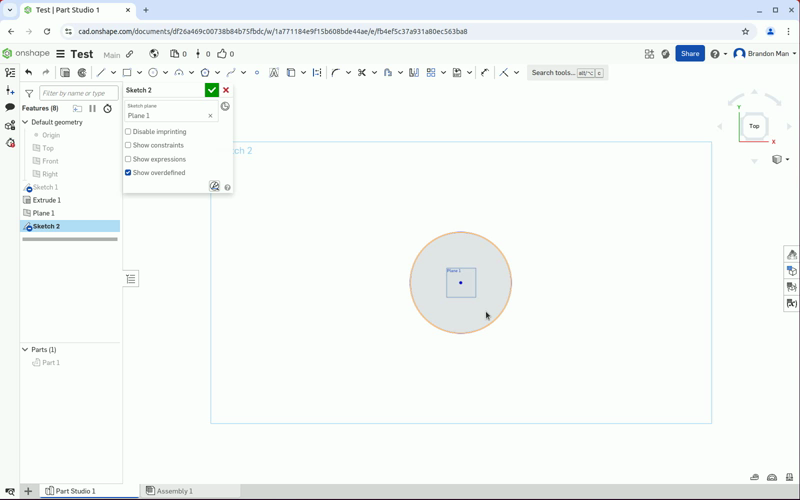
click(486, 311)
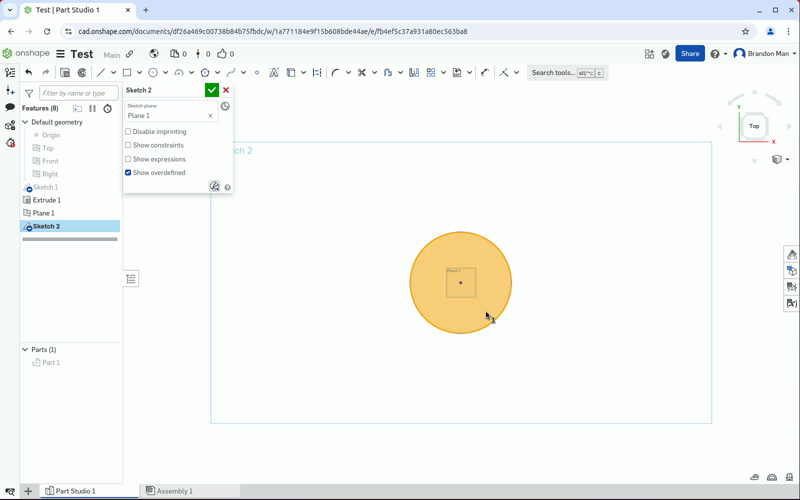
mouse_move(73, 352)
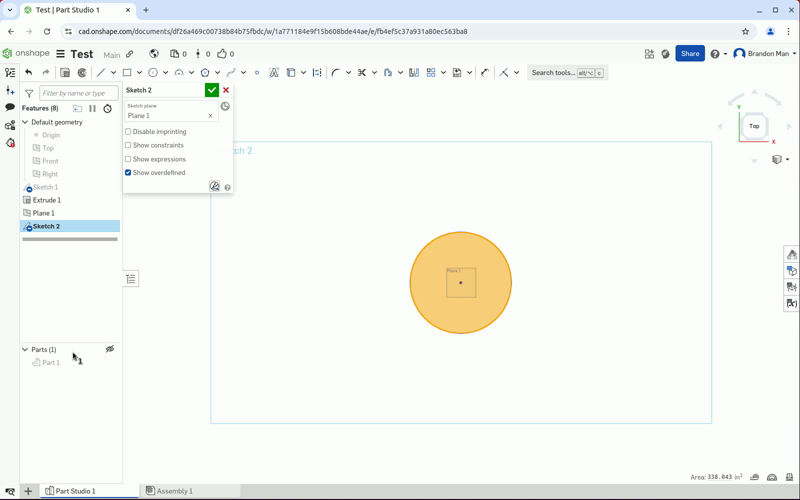
key(shift+y)
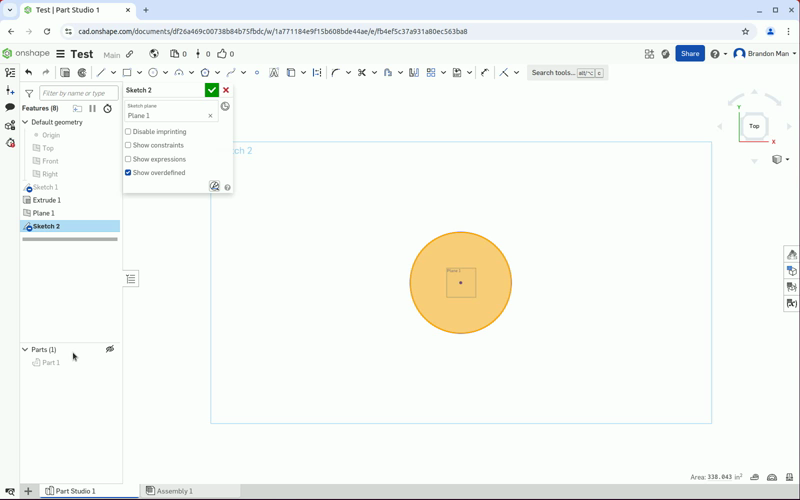
key(shift+e)
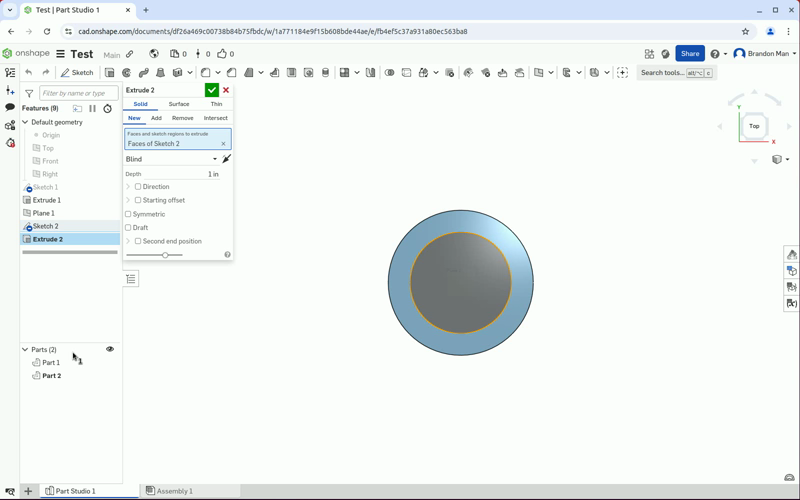
mouse_move(143, 106)
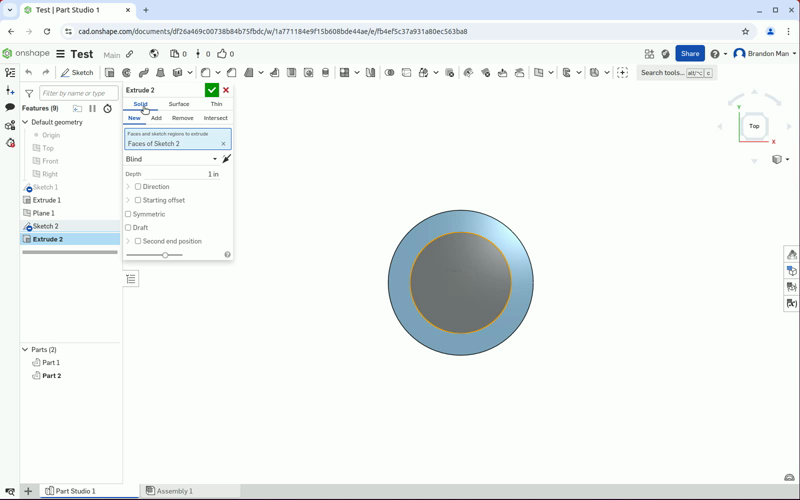
click(143, 106)
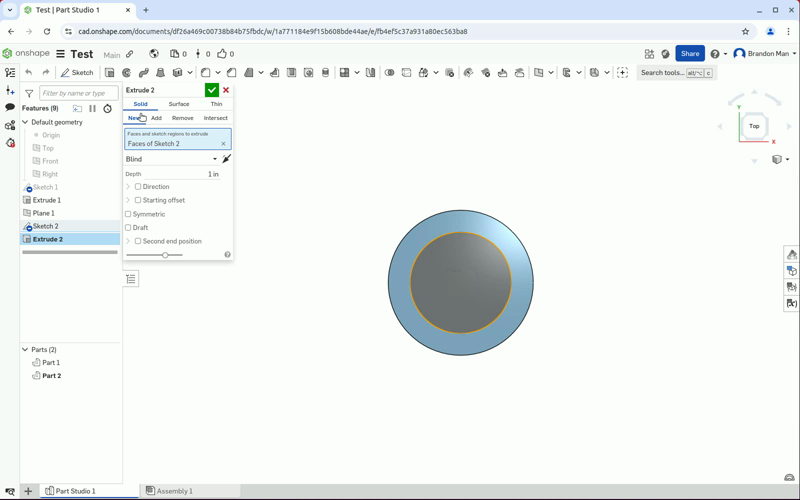
mouse_move(137, 120)
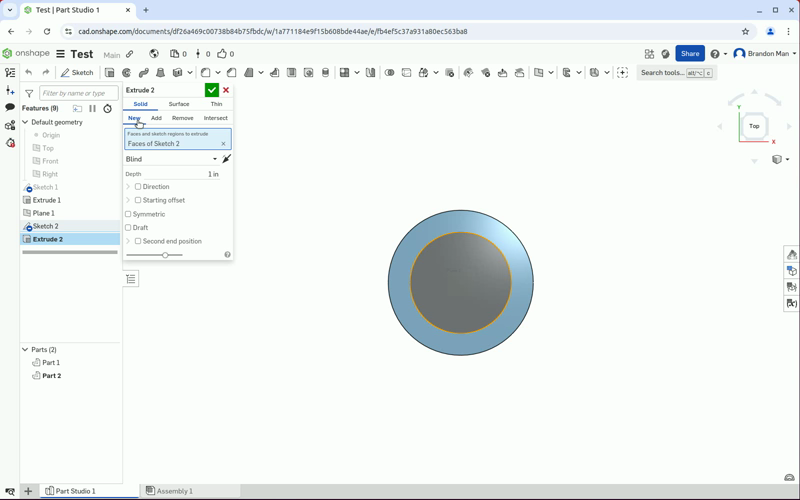
click(137, 120)
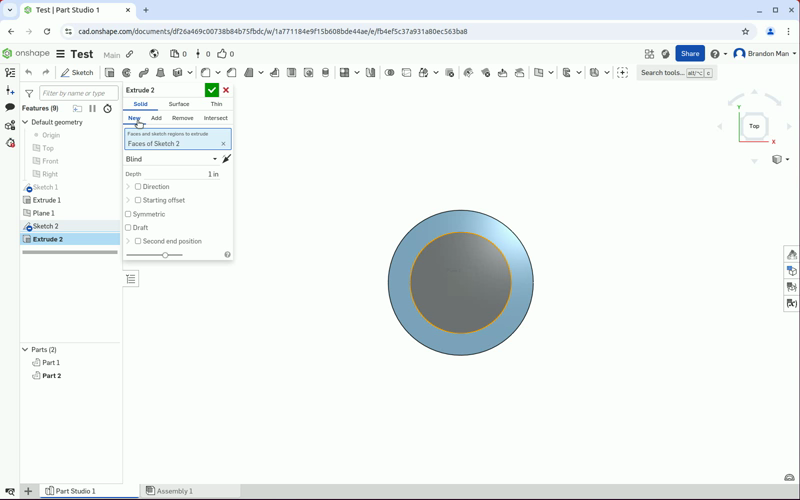
key(tab, 4)
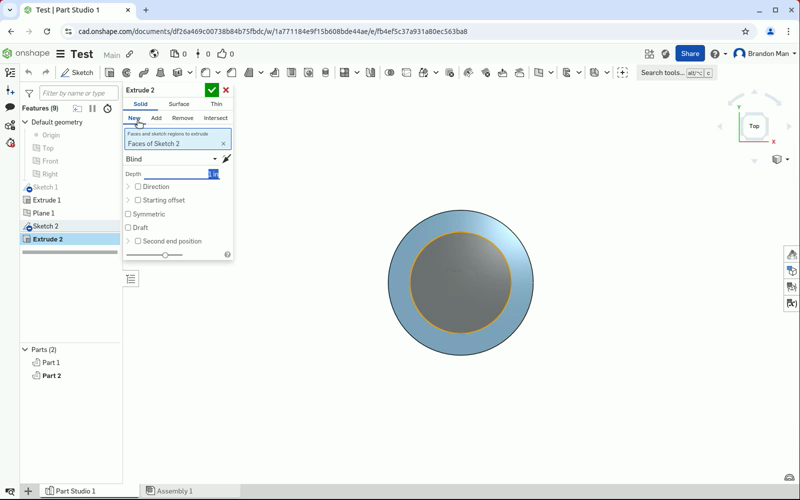
text(11.554)
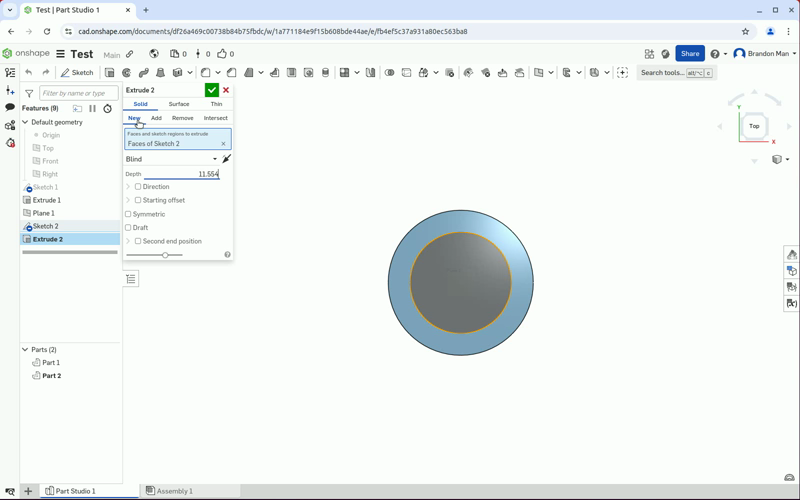
key(enter)
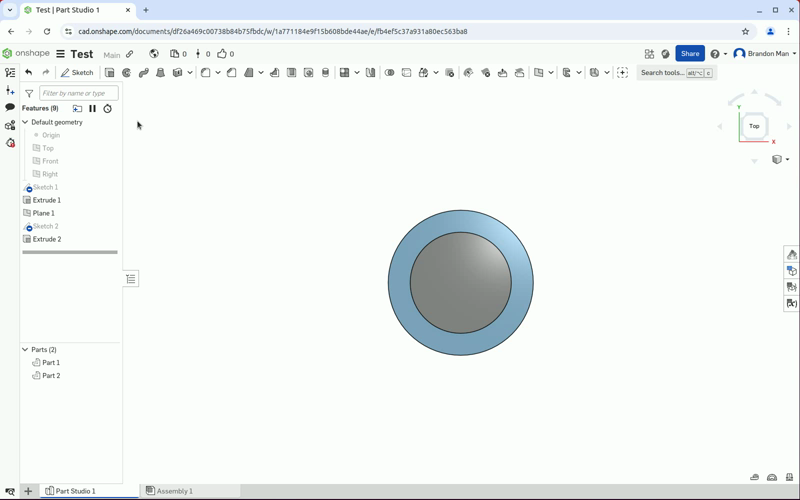
key(shift+h)
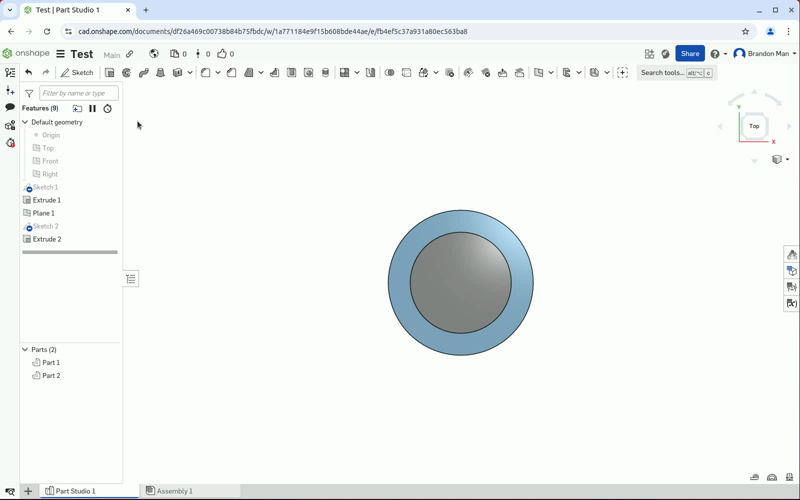
key(shift+h)
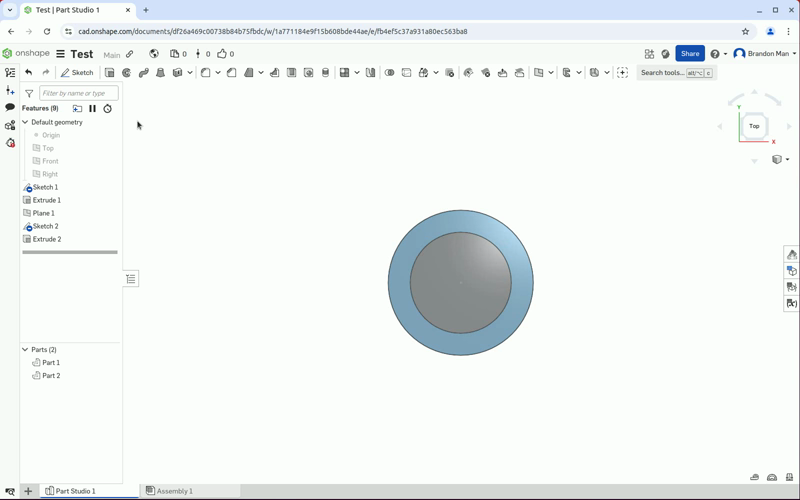
key(shift+7)
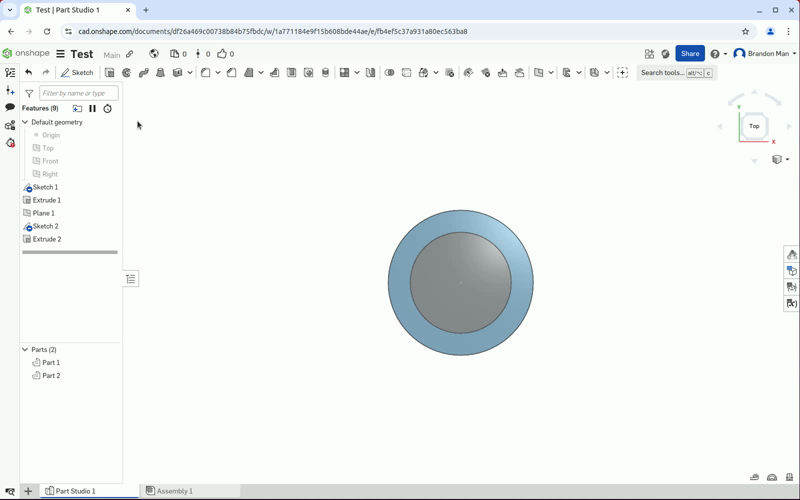
key(up, 3)
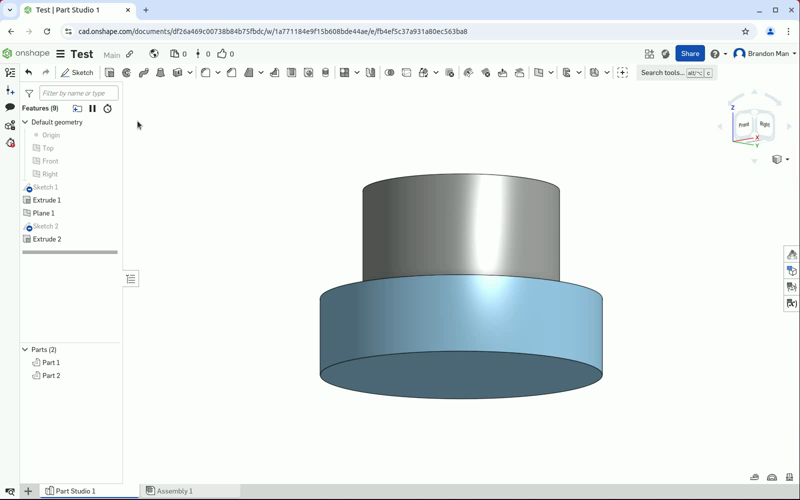
key(left, 3)
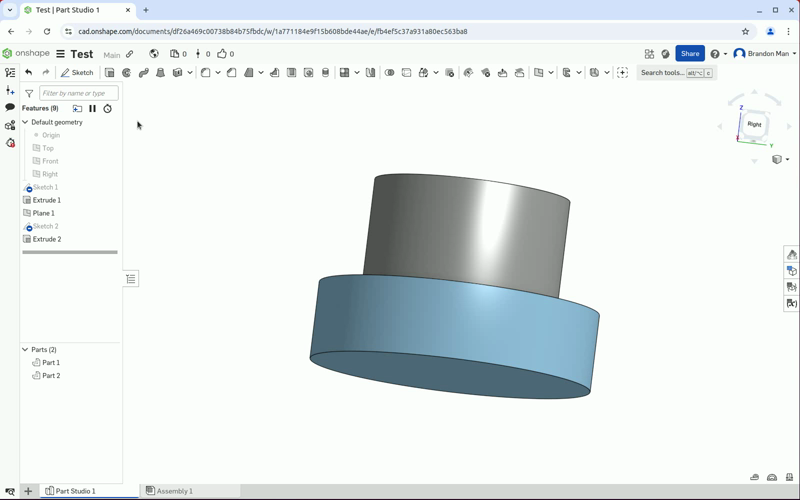
key(right, 3)
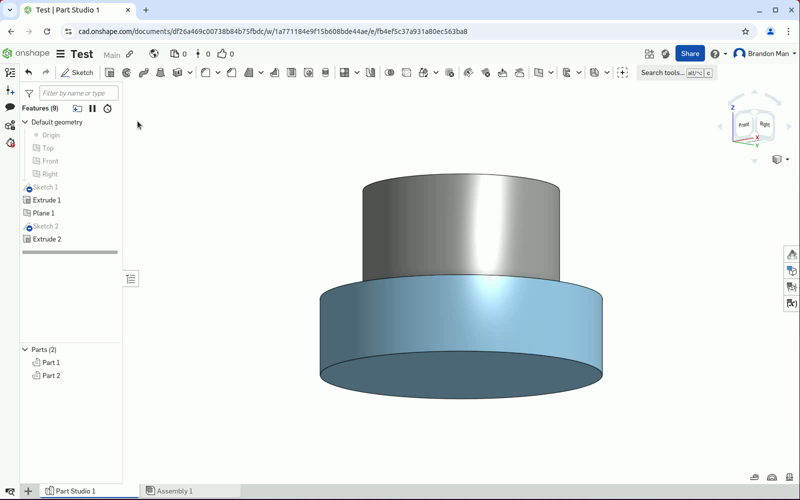
key(down, 3)
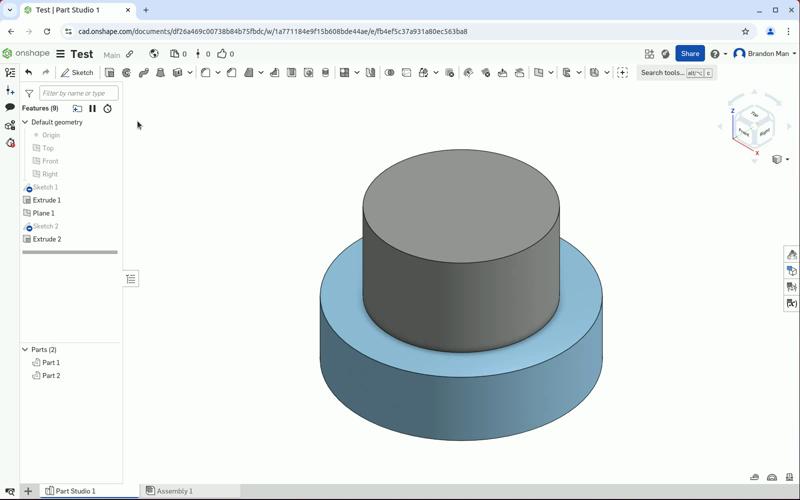
mouse_move(73, 189)
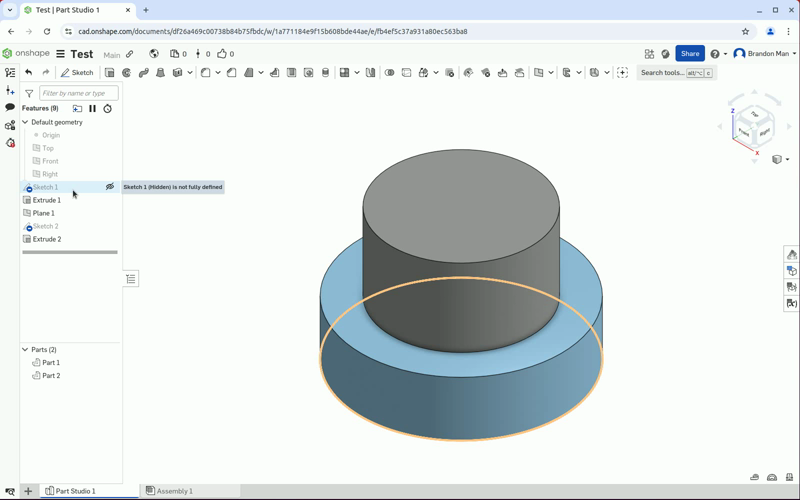
click(73, 189)